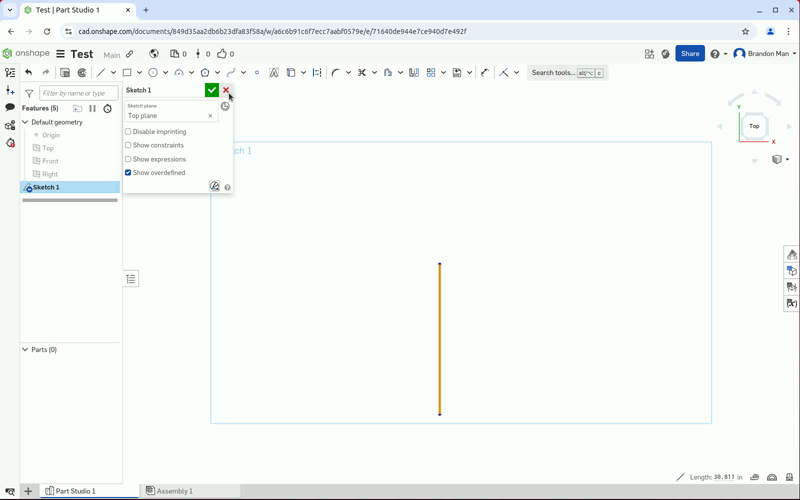
key(shift+h)
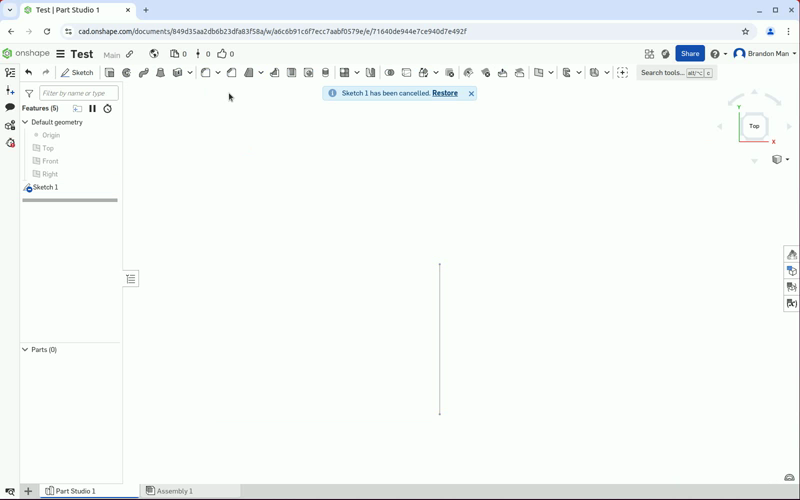
key(shift+s)
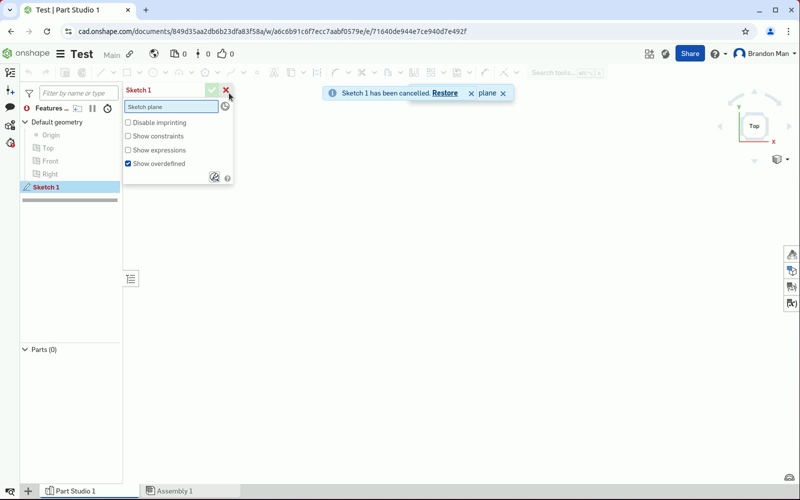
mouse_move(73, 150)
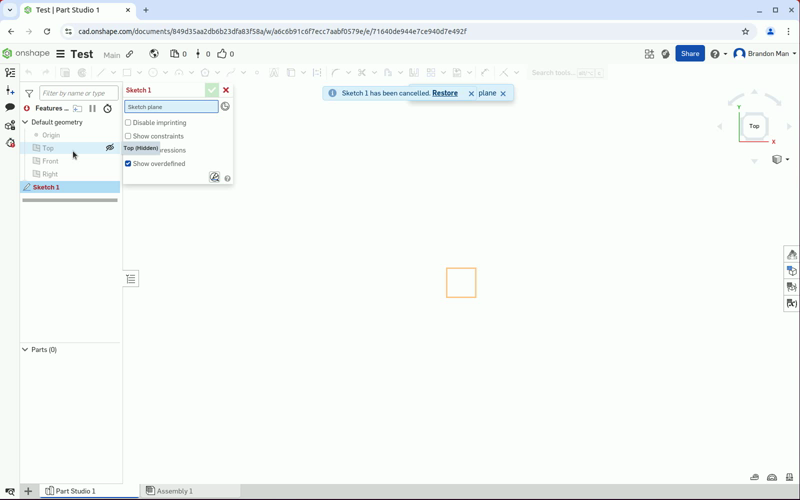
click(73, 150)
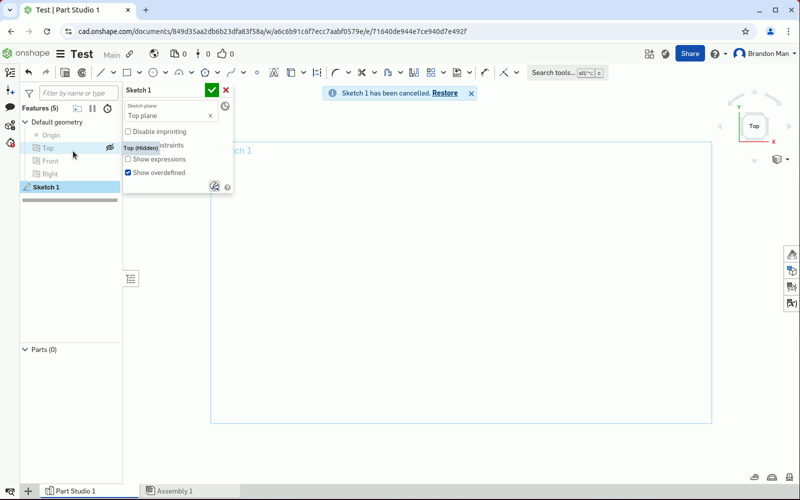
mouse_move(73, 352)
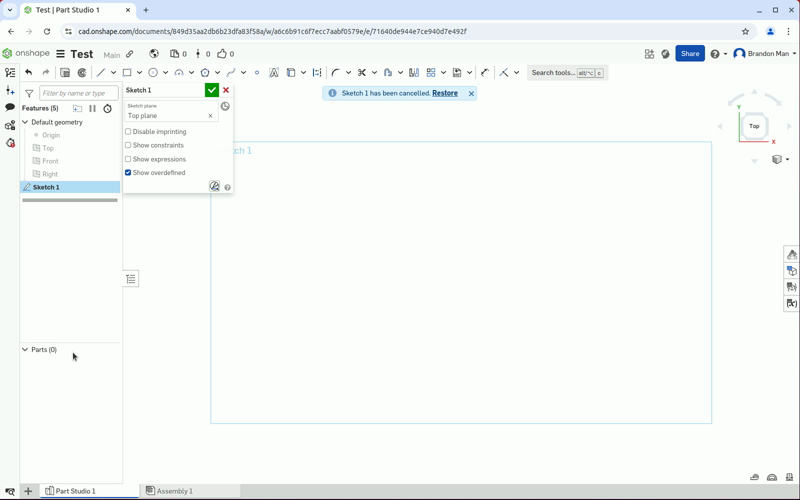
key(y)
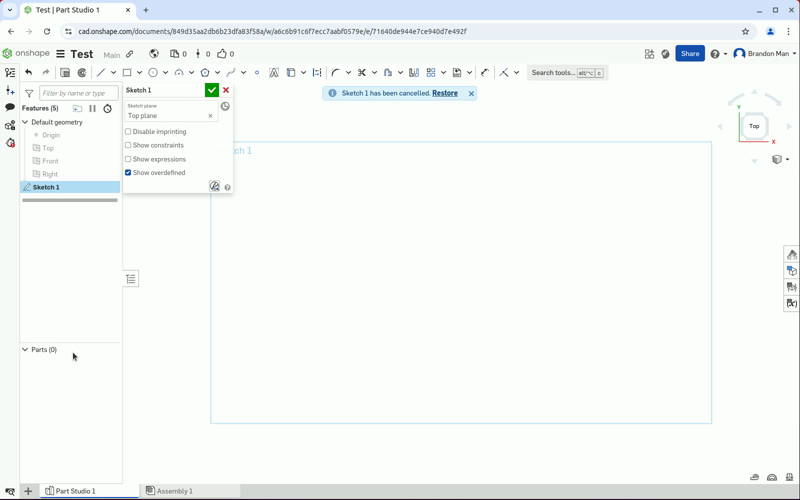
key(c)
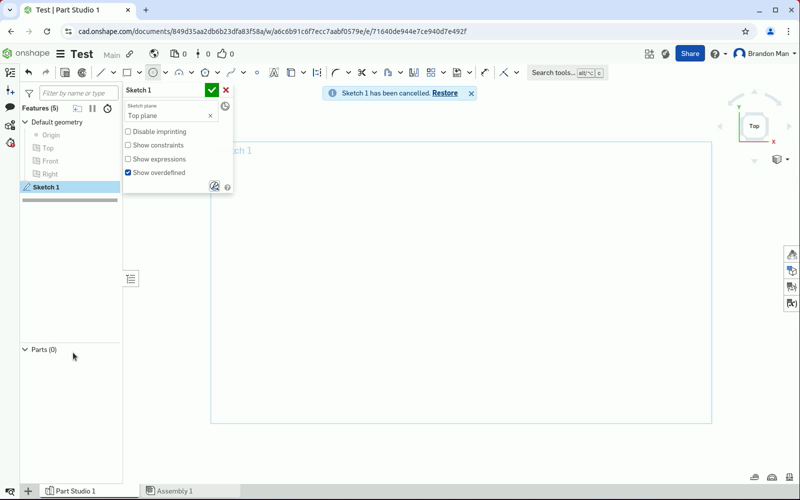
key_down(shift)
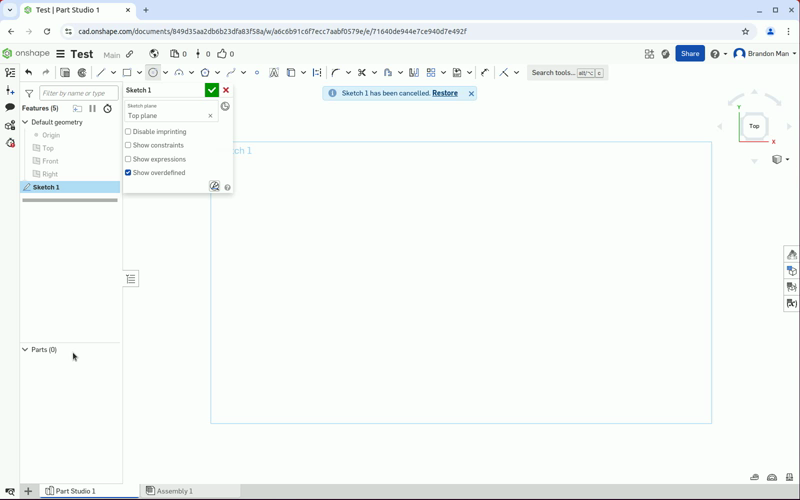
mouse_move(461, 282)
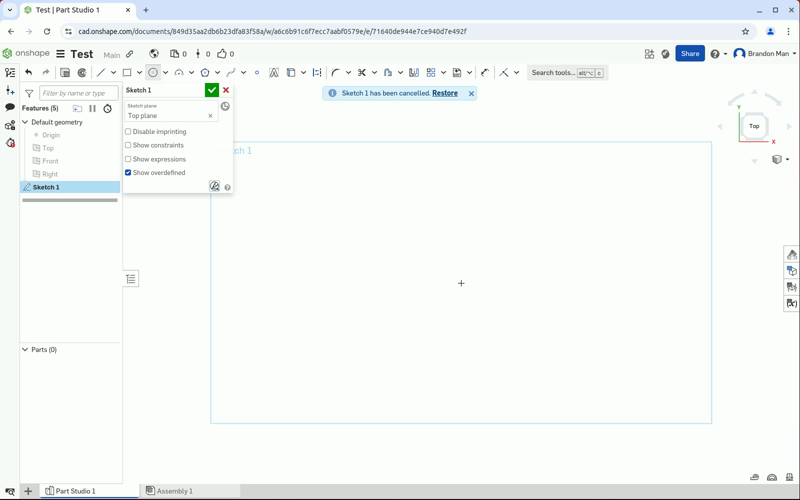
click(461, 282)
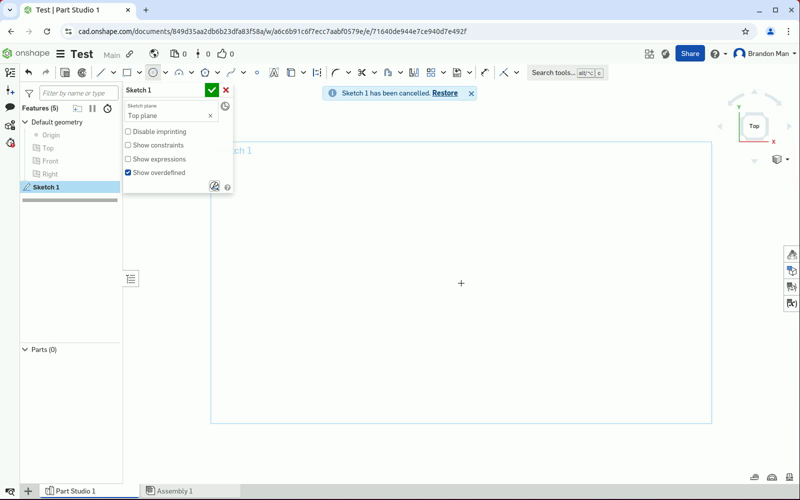
key_up(shift)
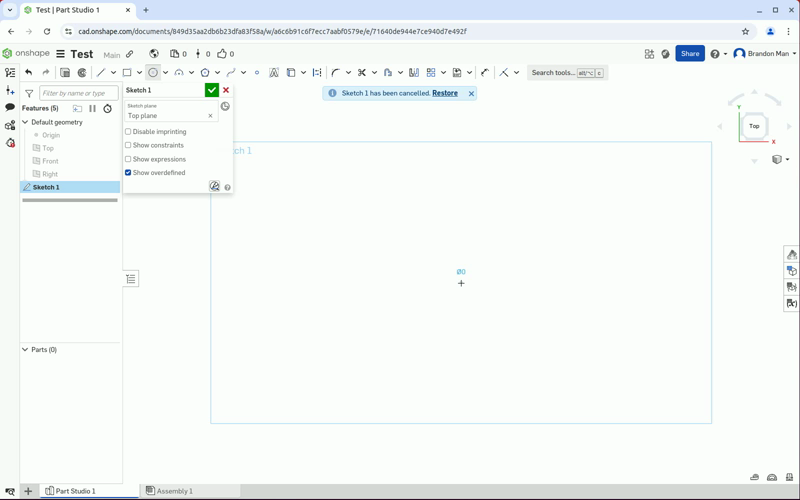
mouse_move(497, 282)
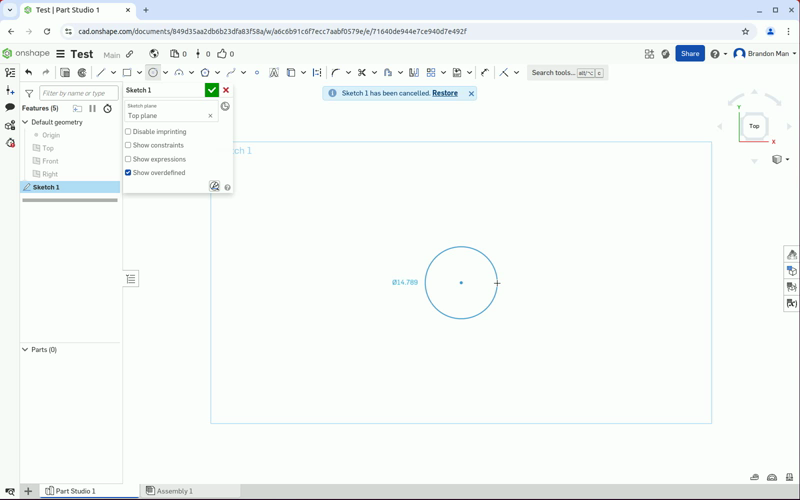
click(497, 282)
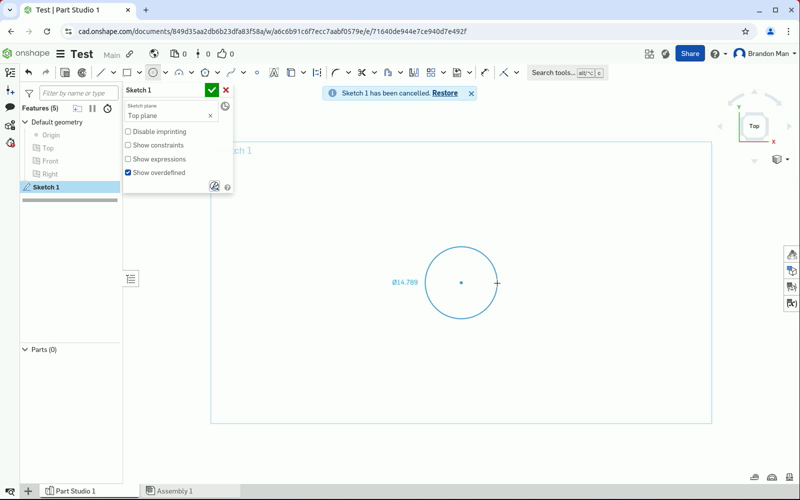
key(esc)
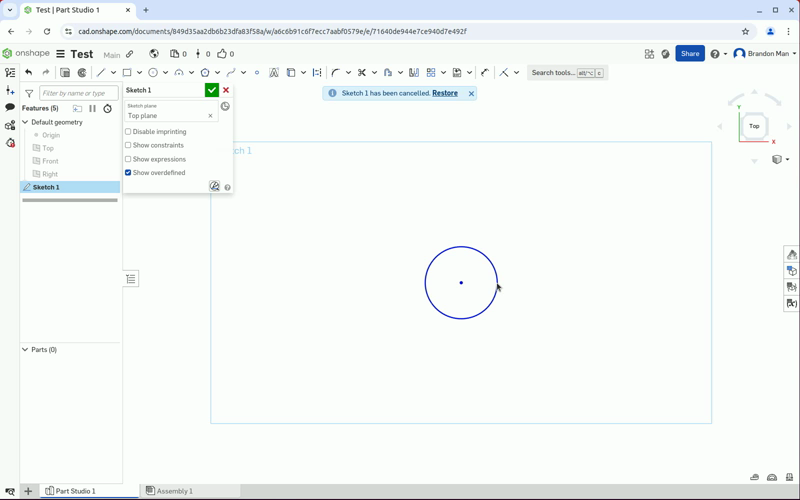
mouse_move(475, 257)
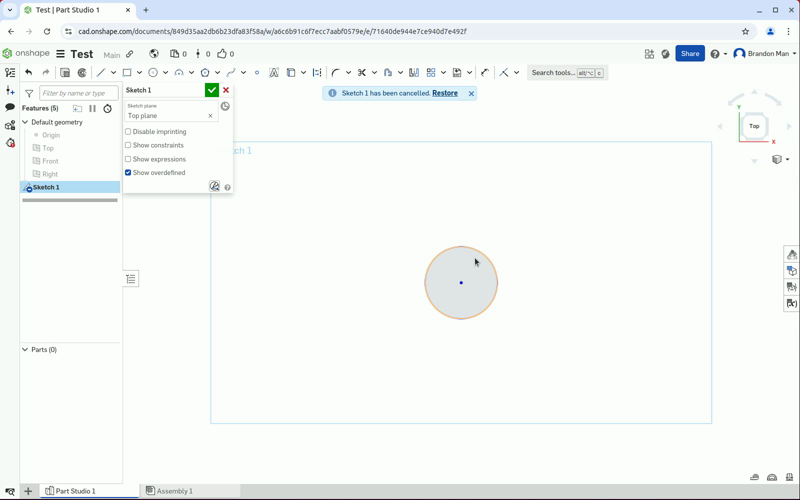
click(475, 257)
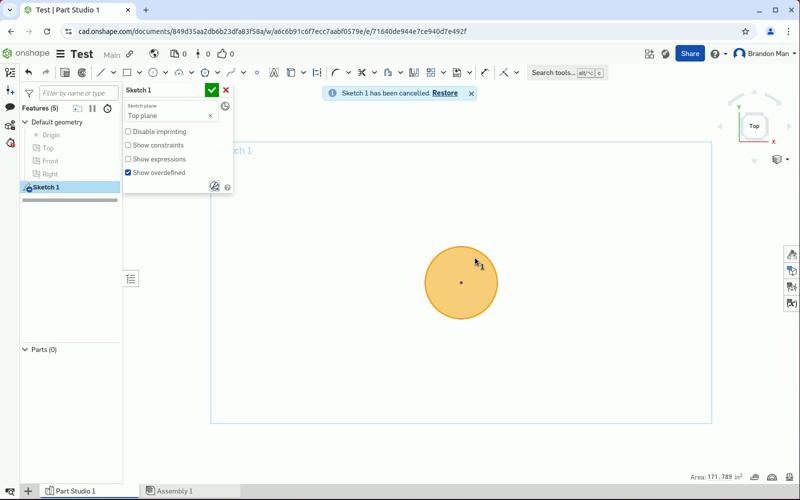
mouse_move(73, 352)
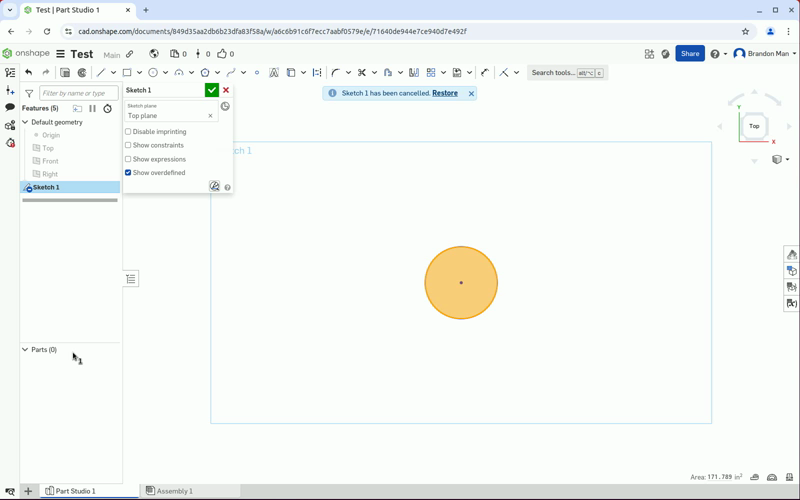
key(shift+y)
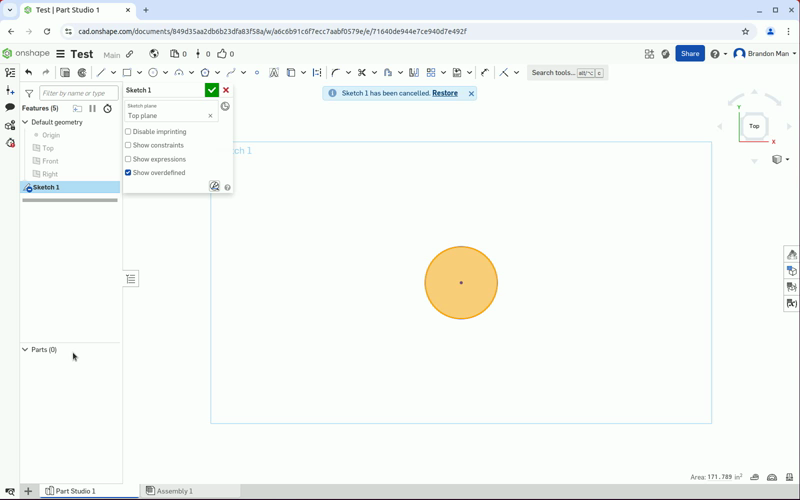
key(shift+e)
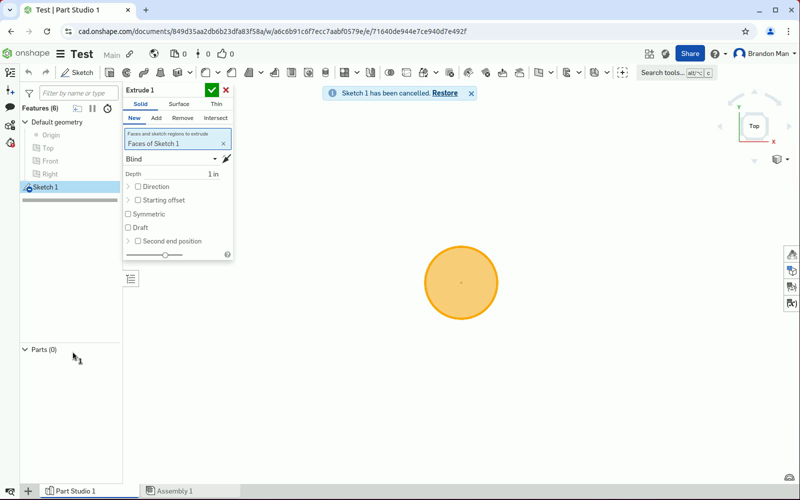
mouse_move(143, 106)
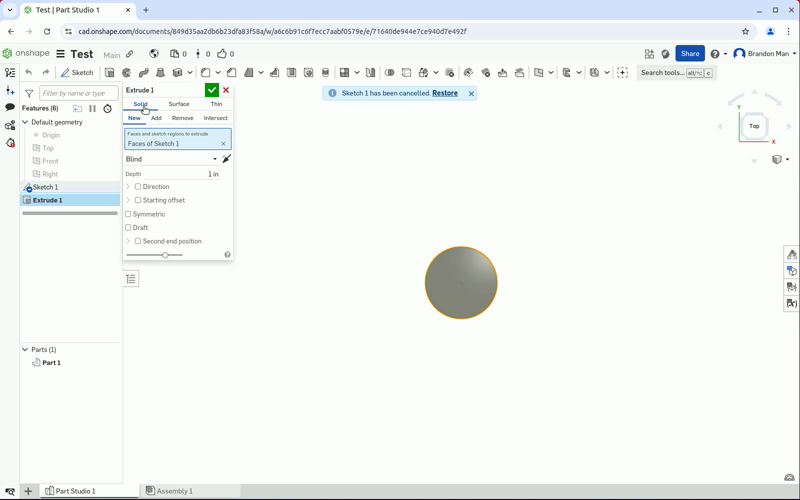
click(143, 106)
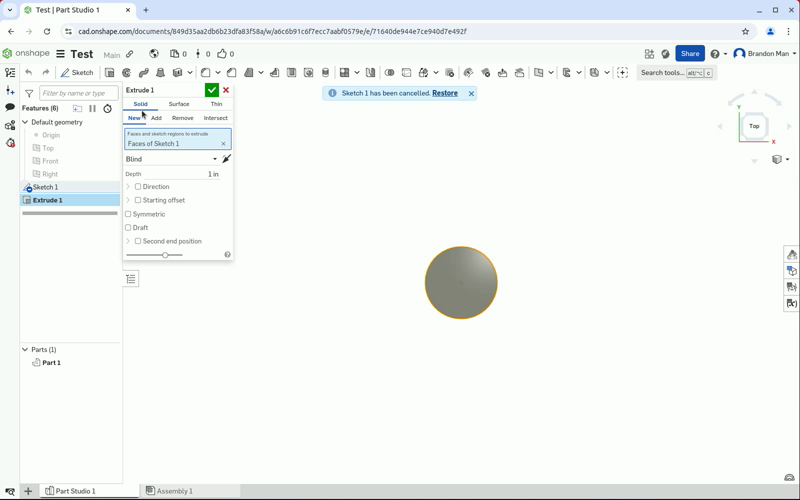
mouse_move(137, 120)
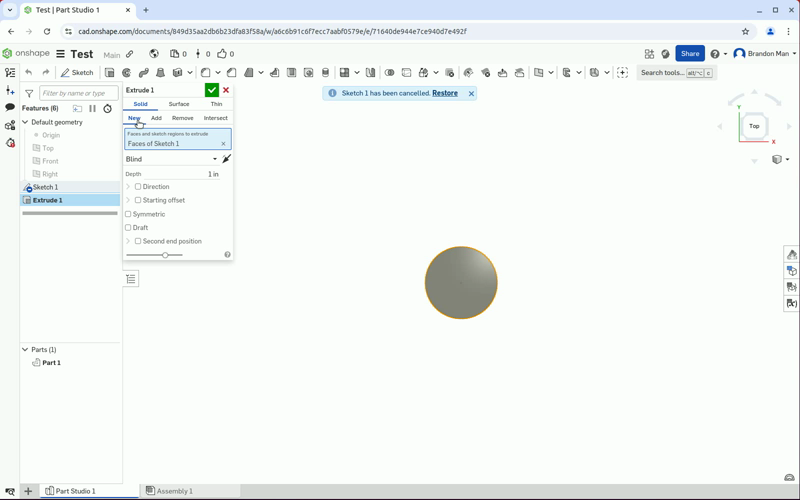
click(137, 120)
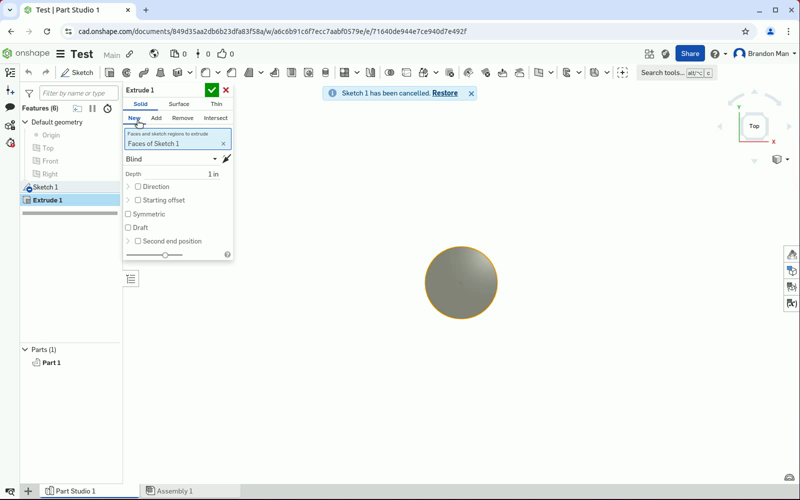
key(tab, 4)
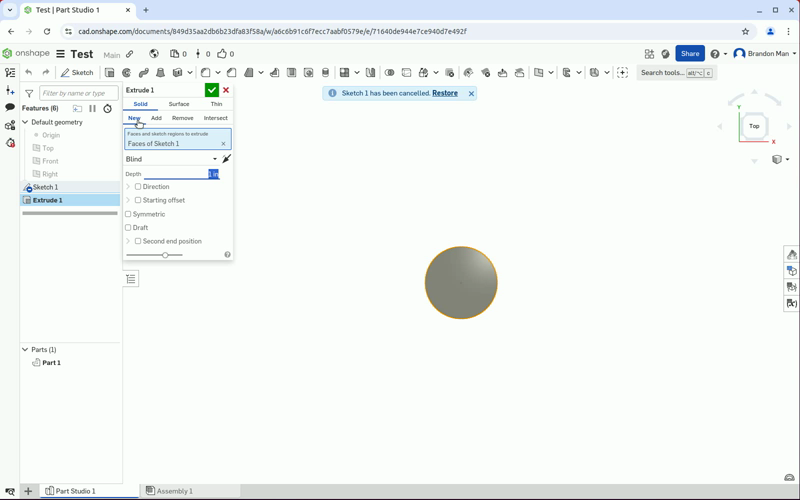
text(20.942)
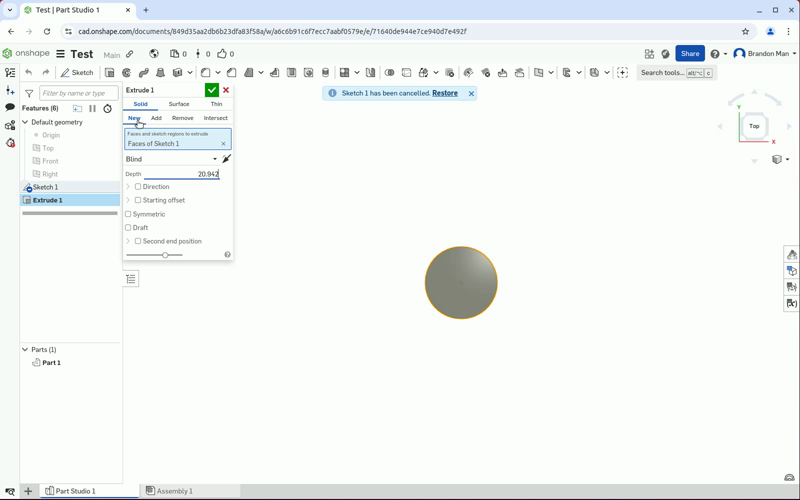
key(enter)
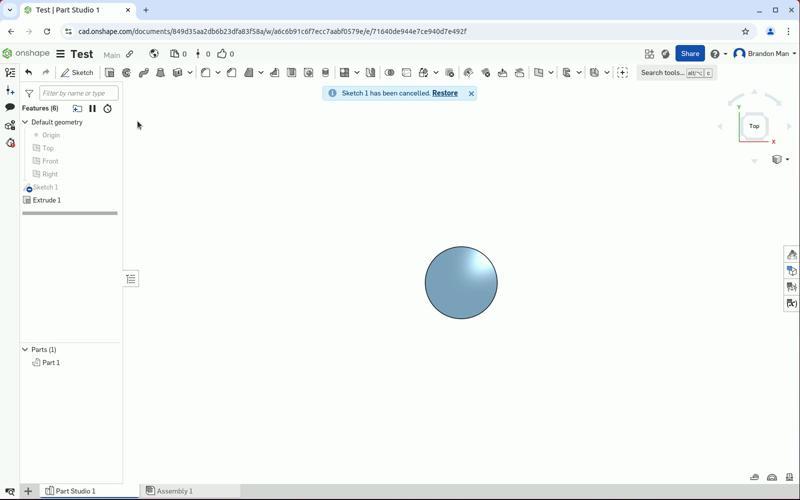
key(shift+h)
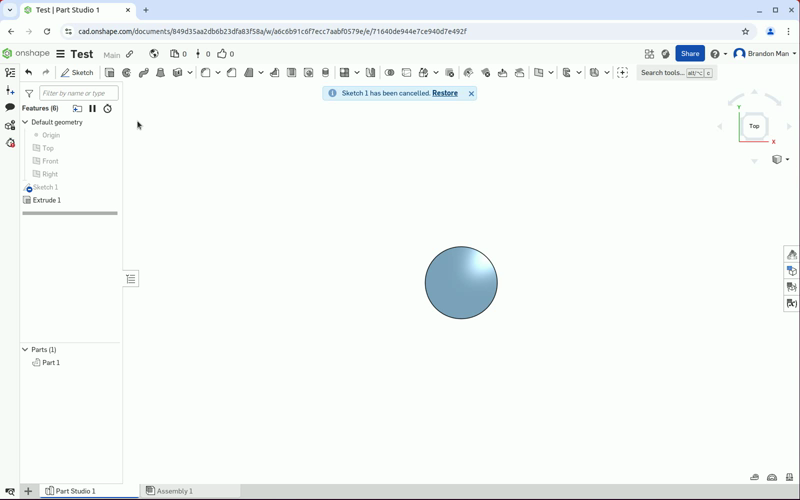
key(shift+h)
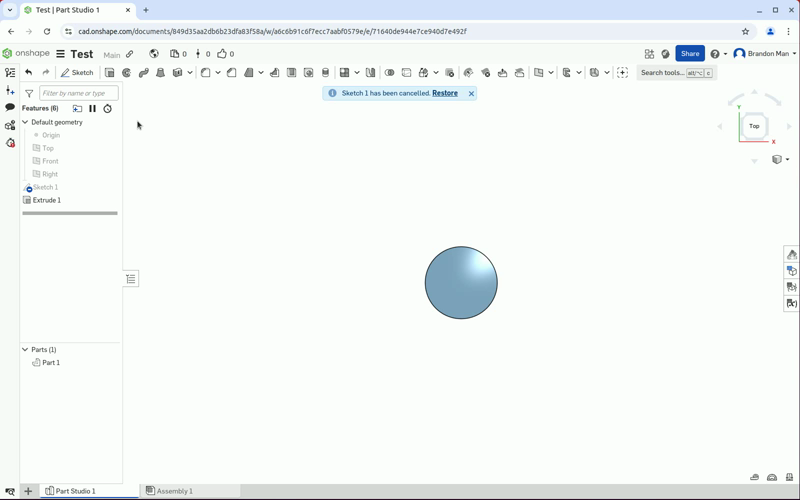
mouse_move(73, 189)
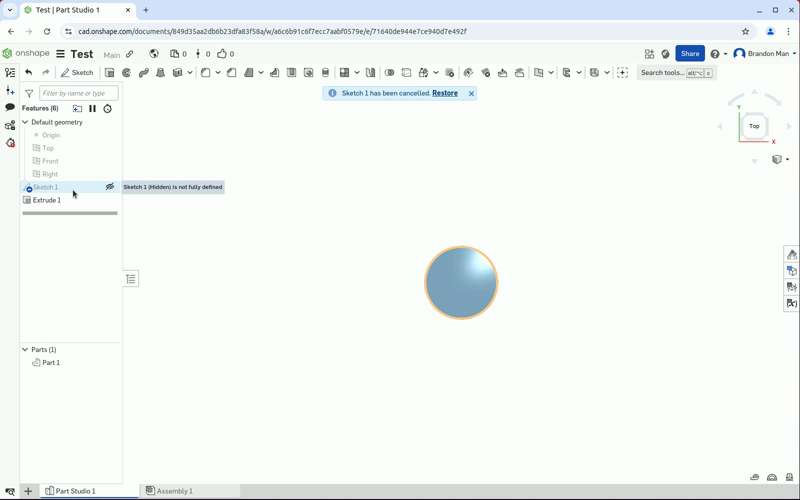
click(73, 189)
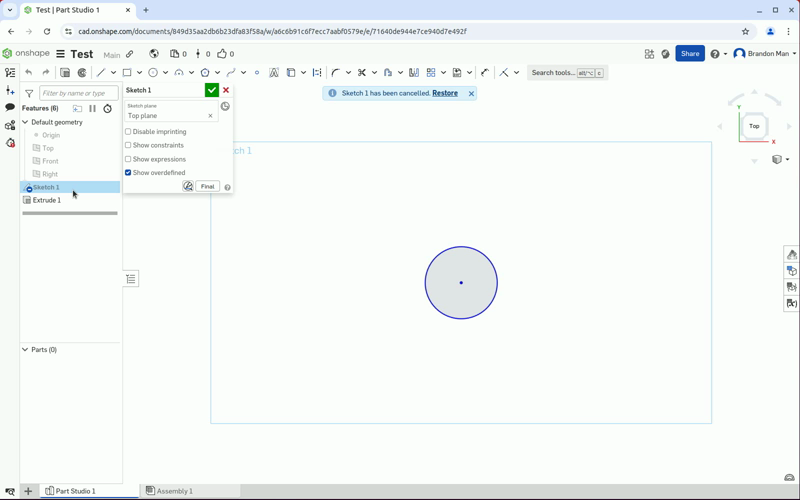
mouse_move(229, 92)
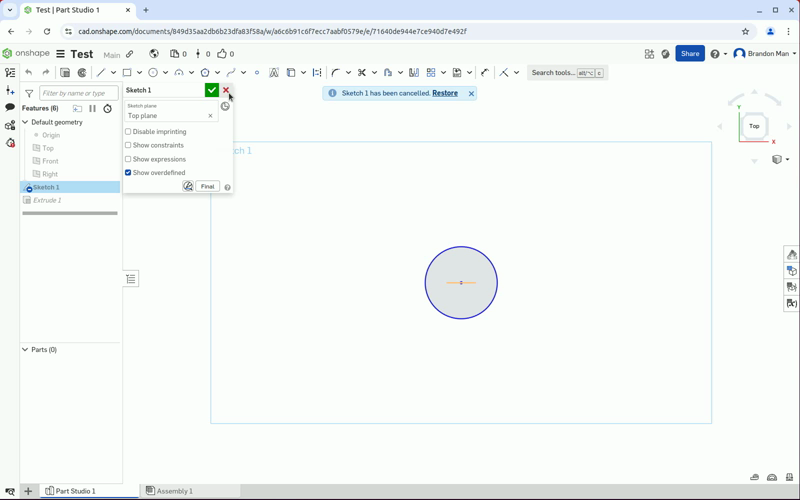
click(229, 92)
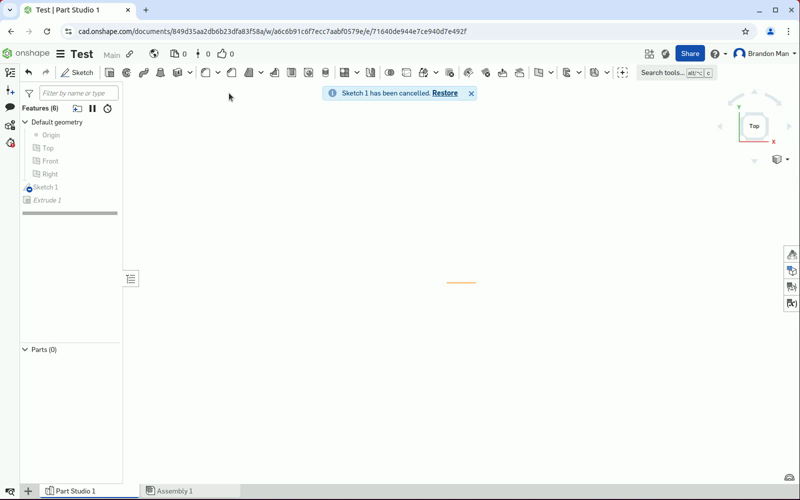
mouse_move(541, 75)
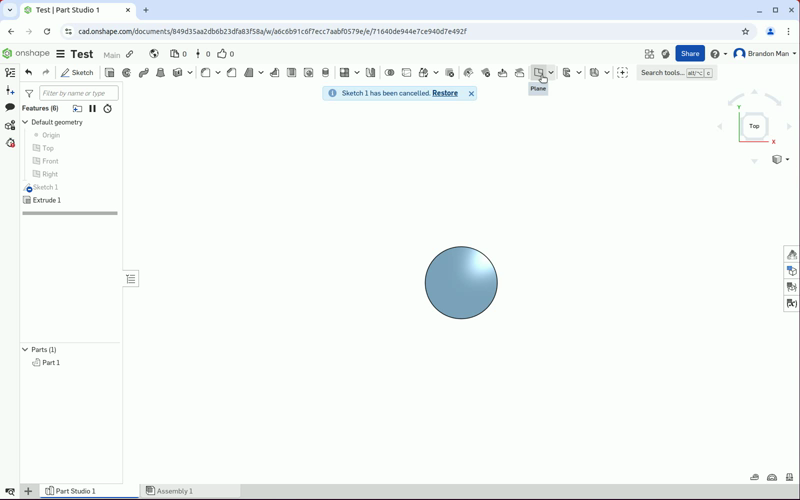
click(541, 75)
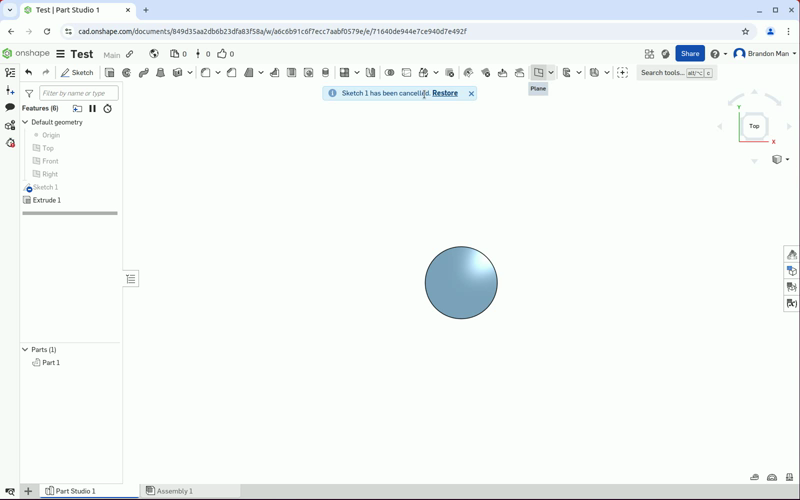
mouse_move(73, 150)
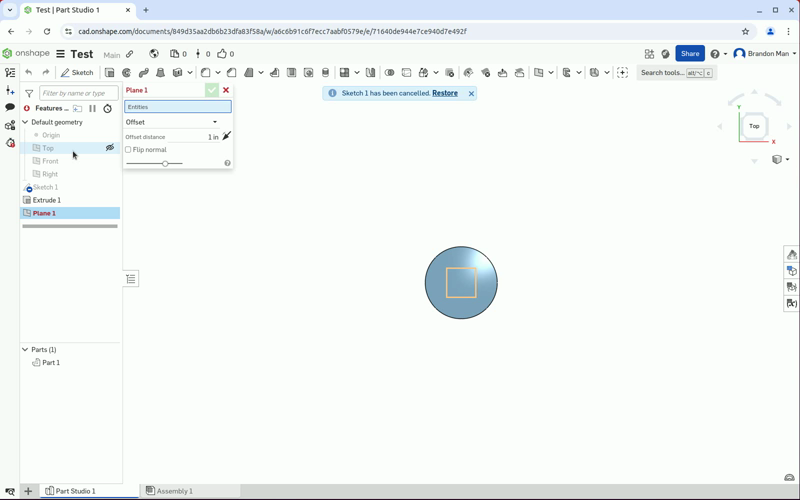
click(73, 150)
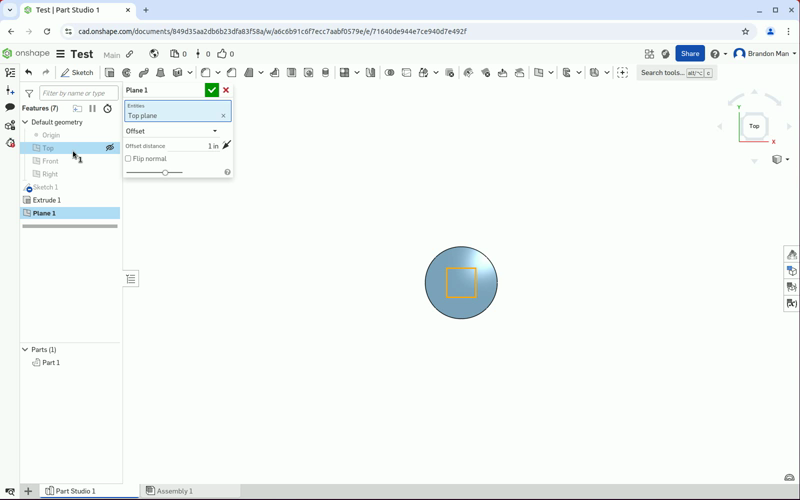
key(tab, 2)
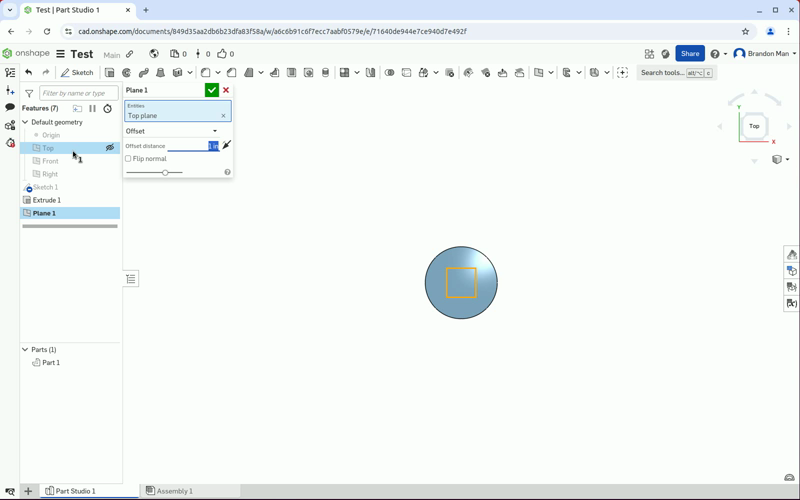
text(20.951)
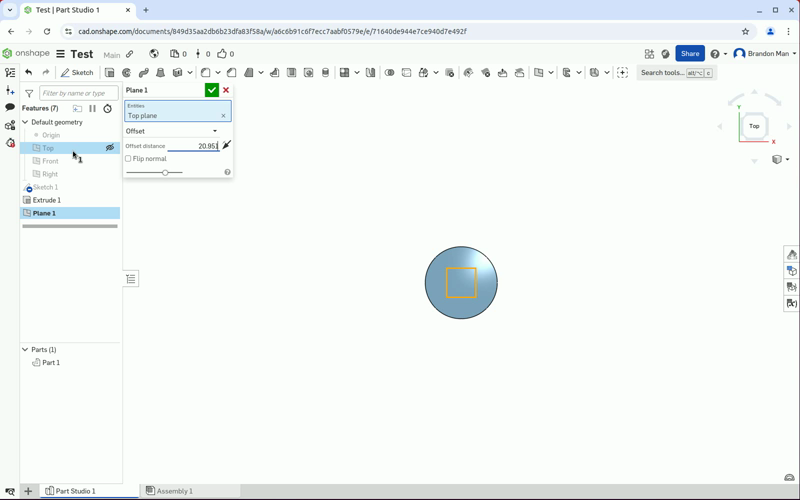
key(enter, 2)
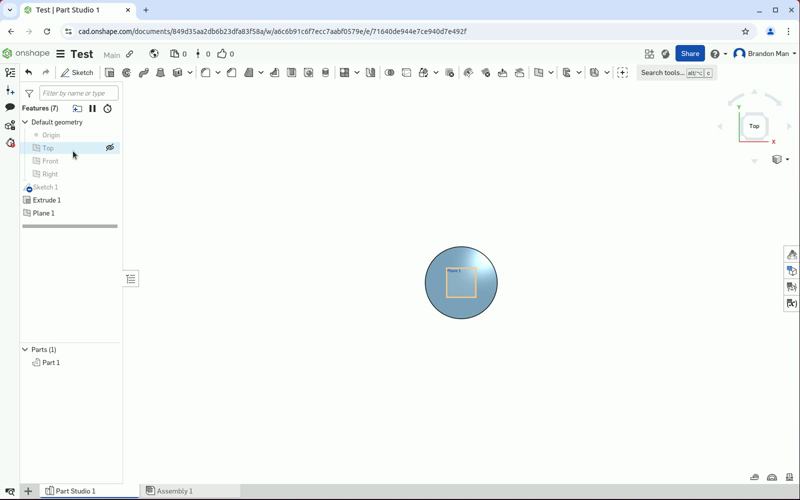
key(shift+s)
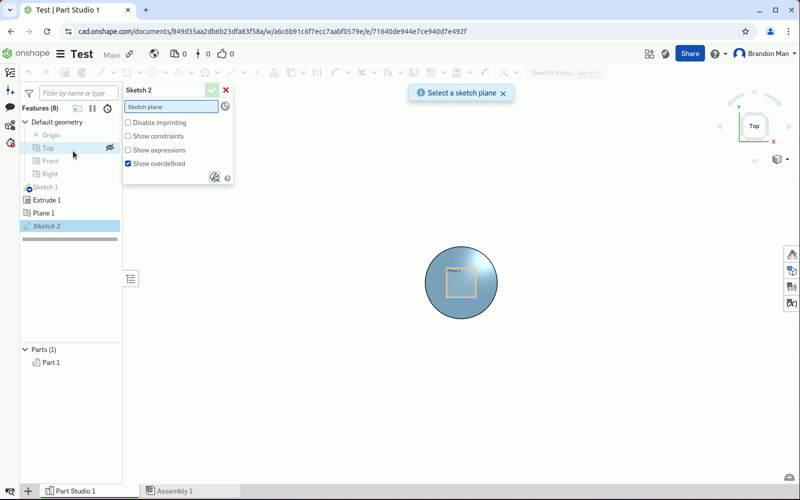
mouse_move(73, 215)
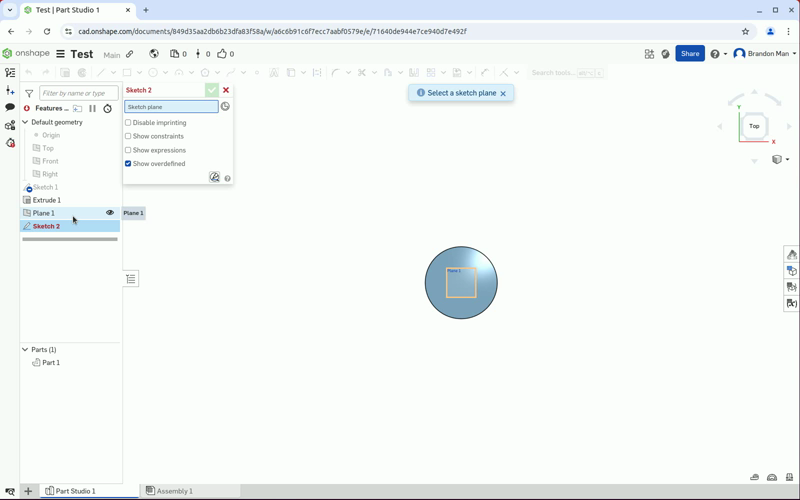
click(73, 215)
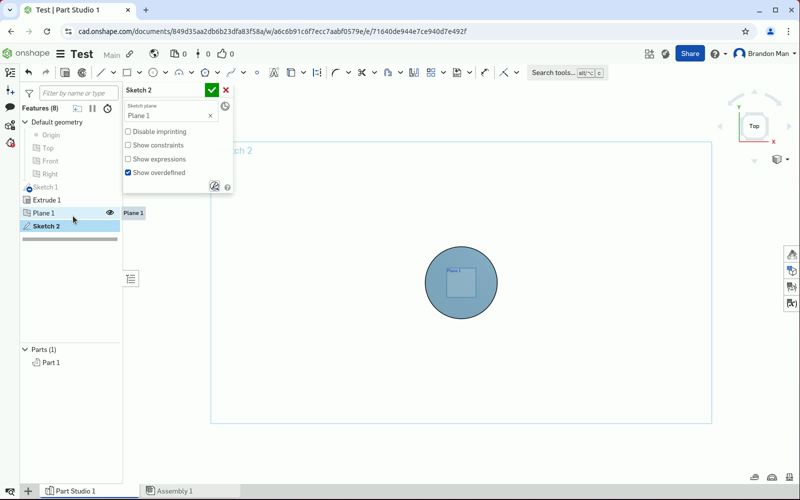
mouse_move(73, 352)
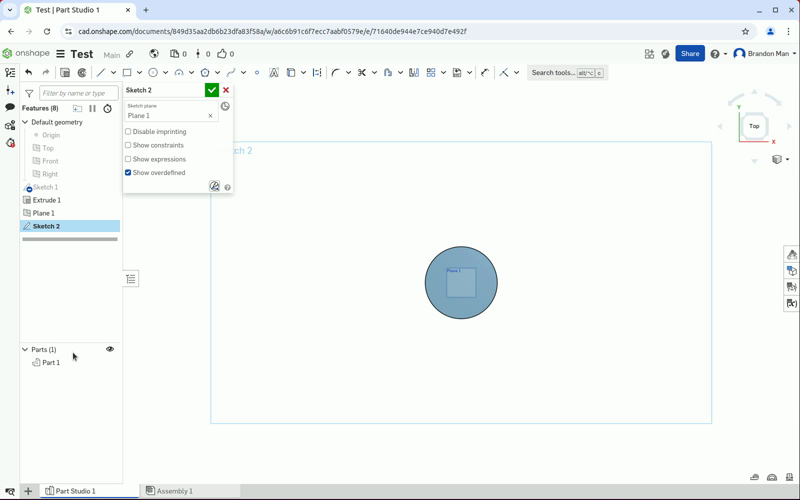
key(y)
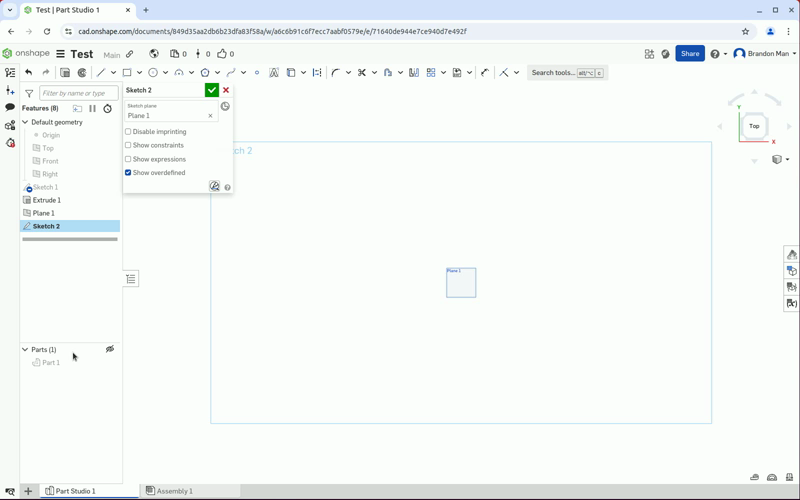
key(c)
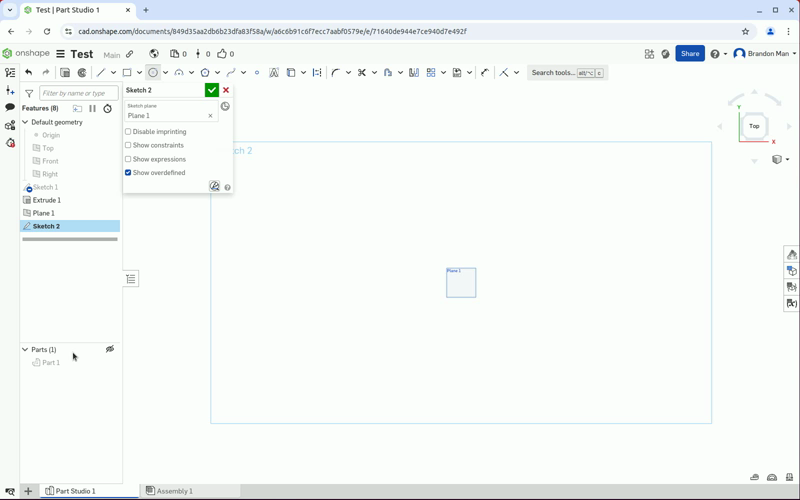
key_down(shift)
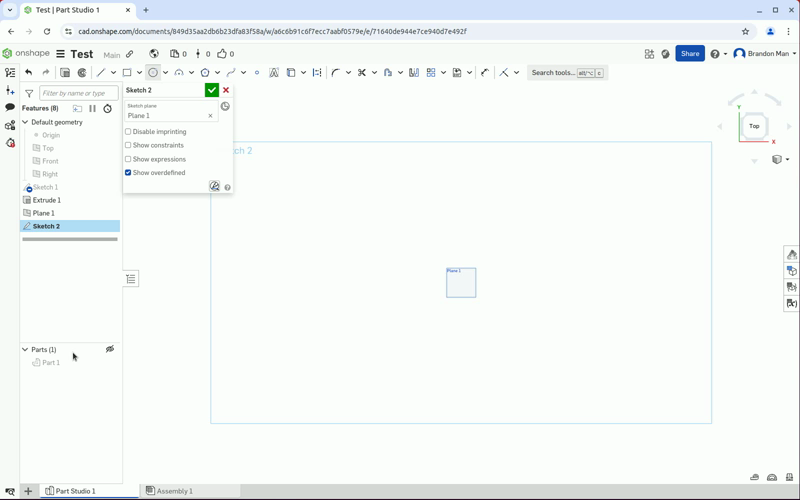
mouse_move(460, 282)
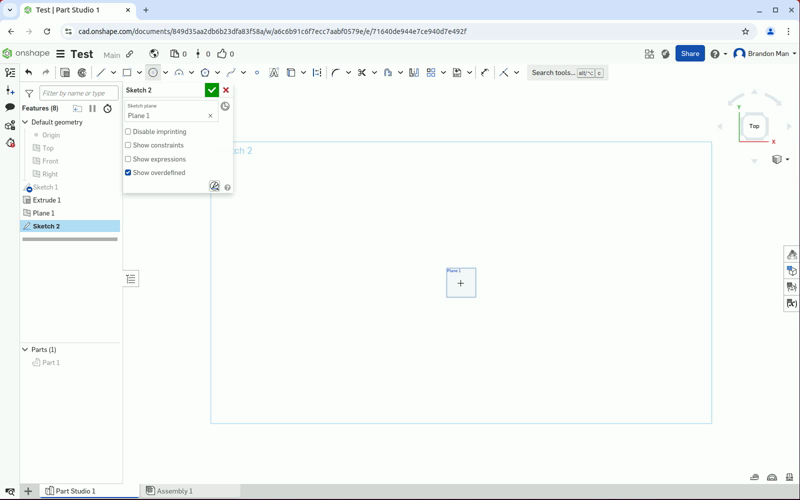
click(460, 282)
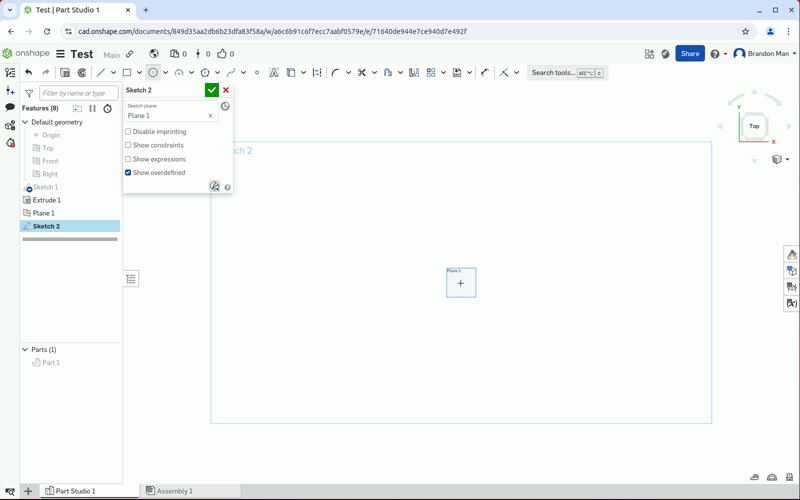
key_up(shift)
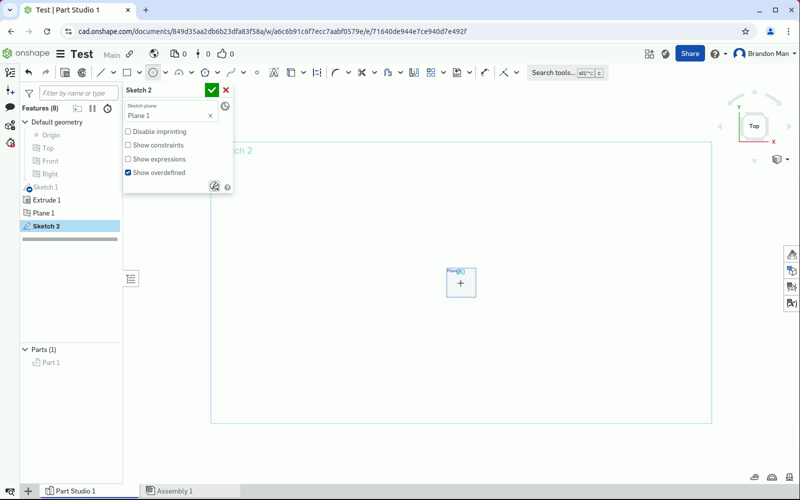
mouse_move(526, 282)
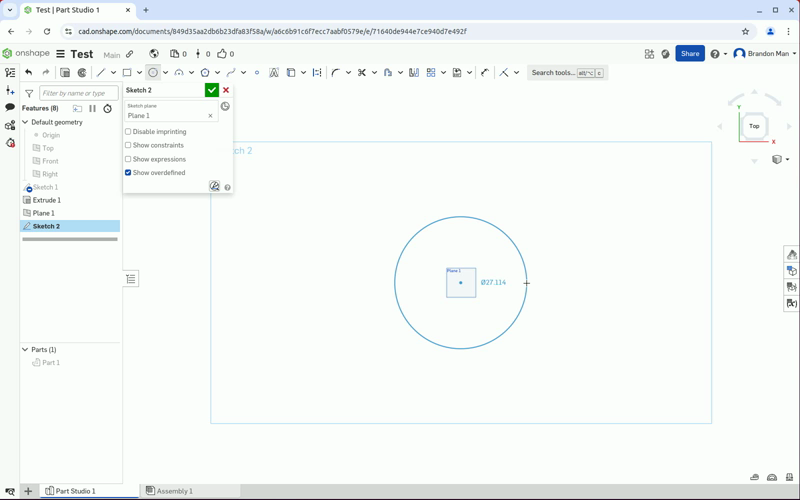
click(526, 282)
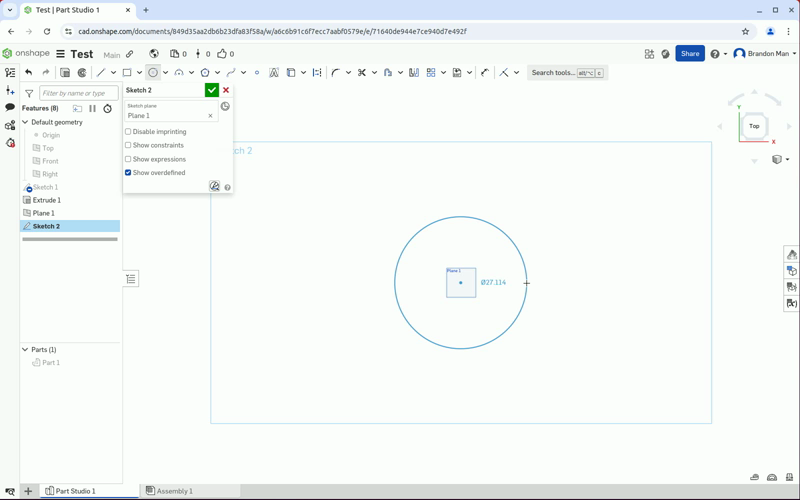
key(esc)
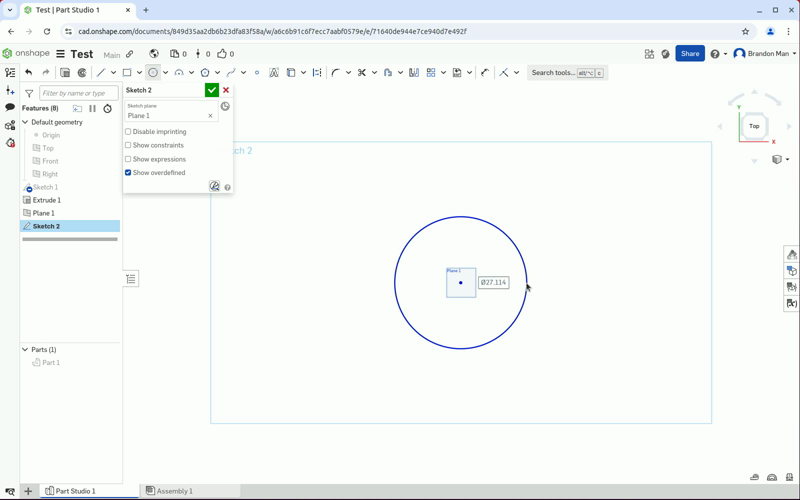
key(c)
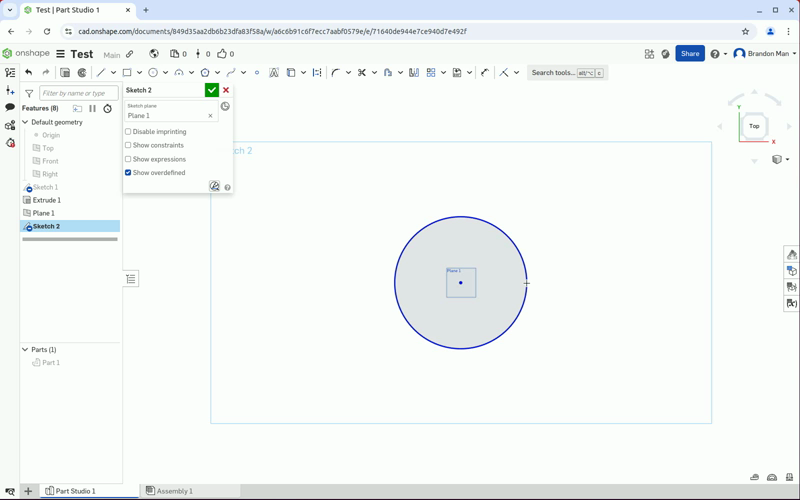
key_down(shift)
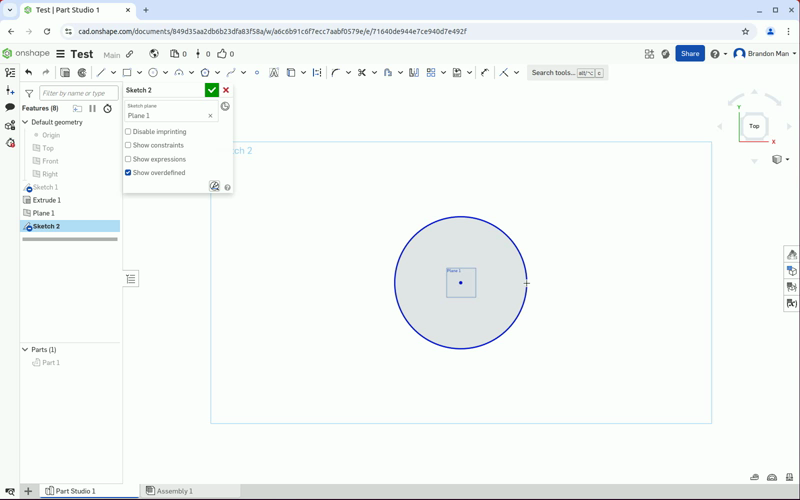
mouse_move(460, 282)
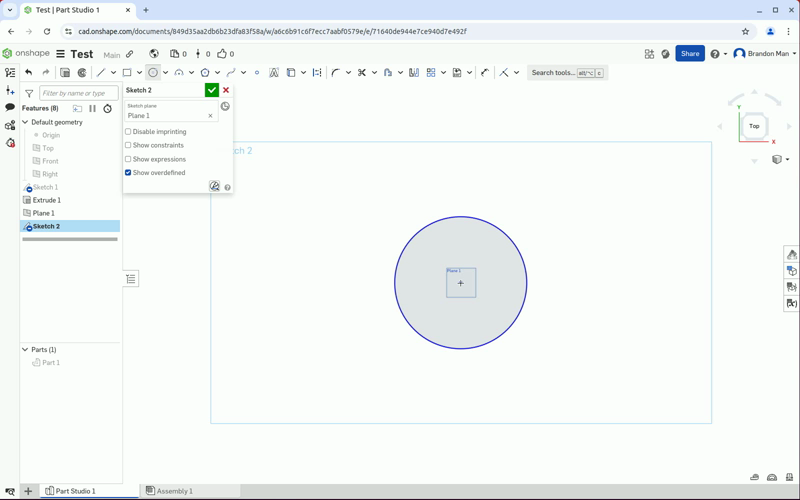
click(460, 282)
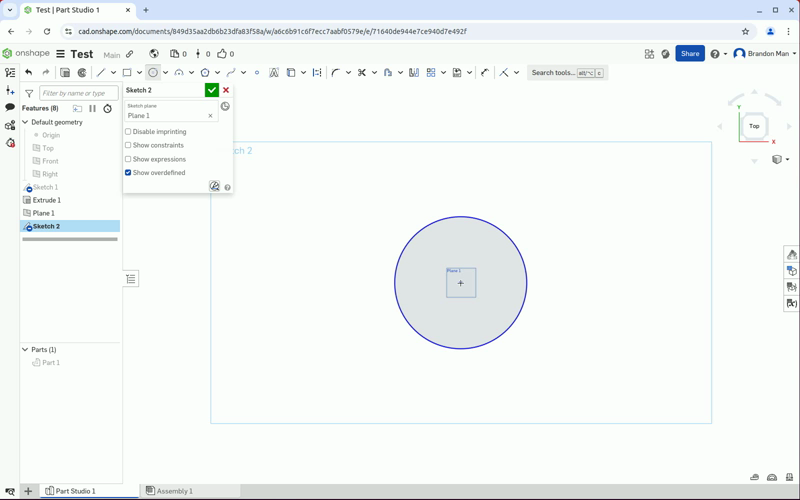
key_up(shift)
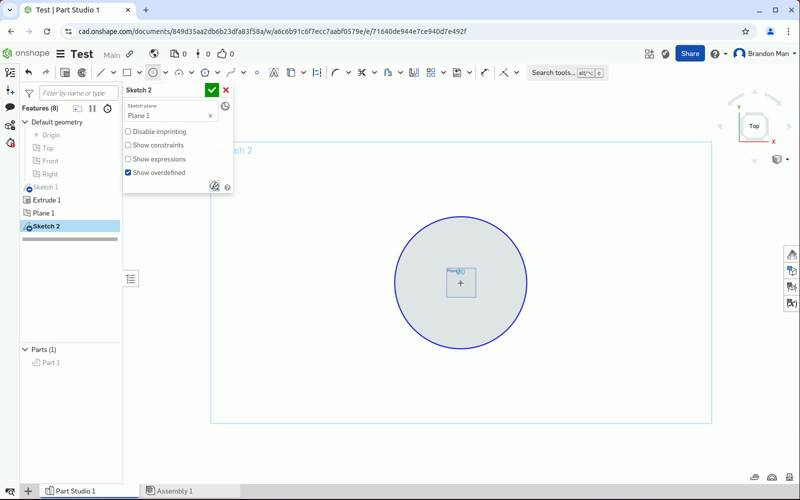
mouse_move(496, 282)
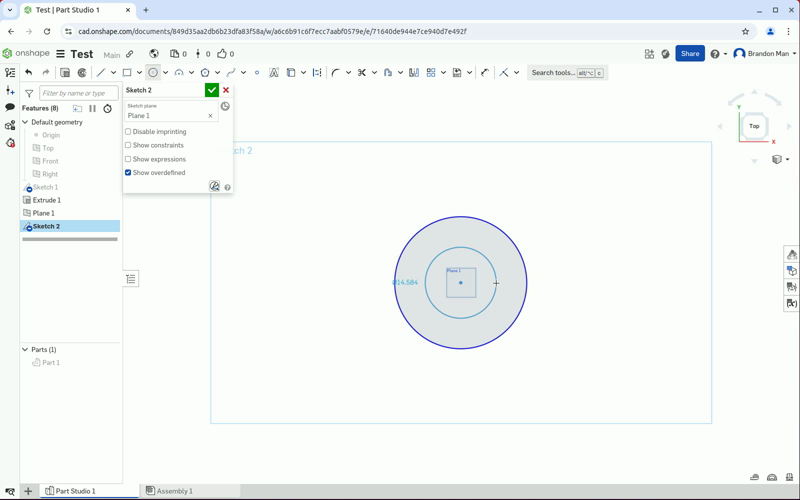
click(496, 282)
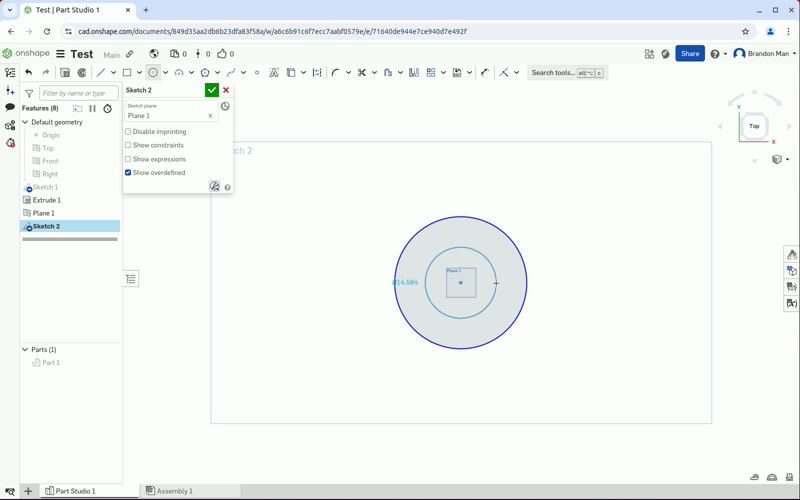
key(esc)
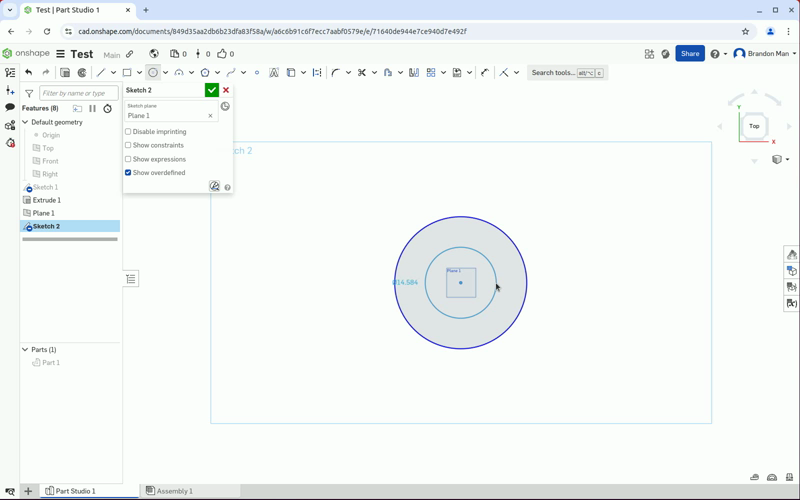
mouse_move(515, 272)
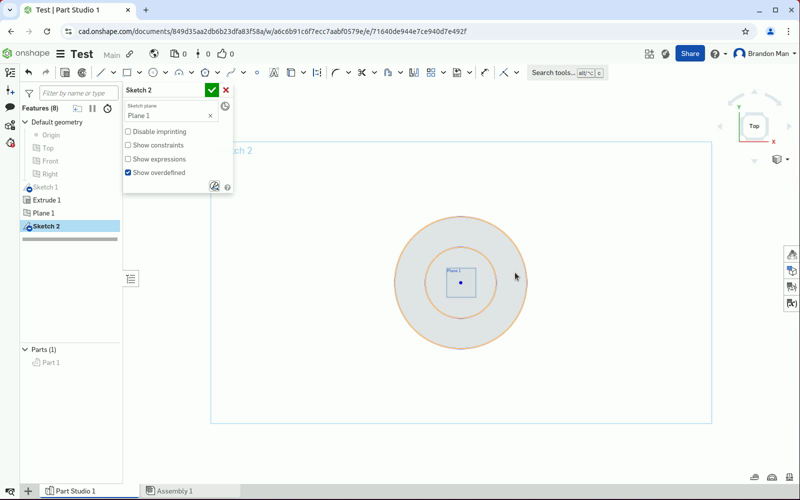
click(515, 272)
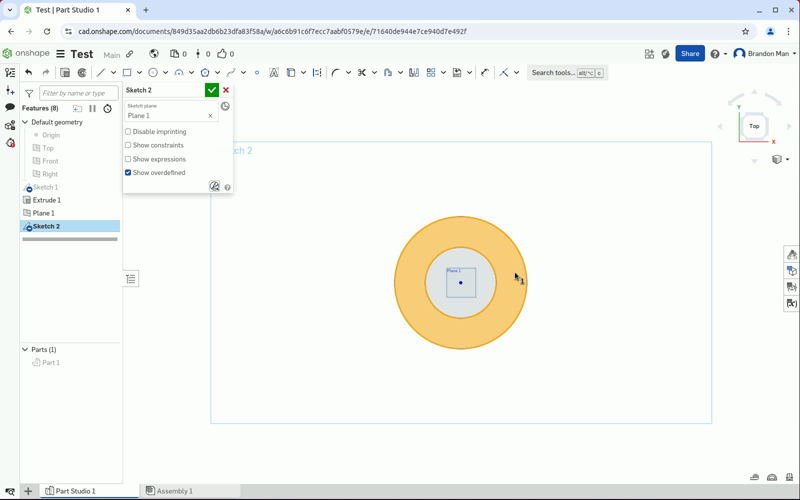
mouse_move(73, 352)
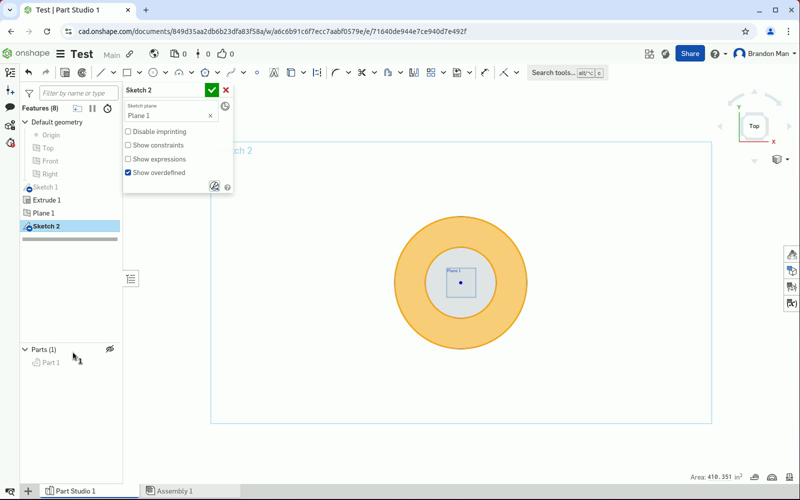
key(shift+y)
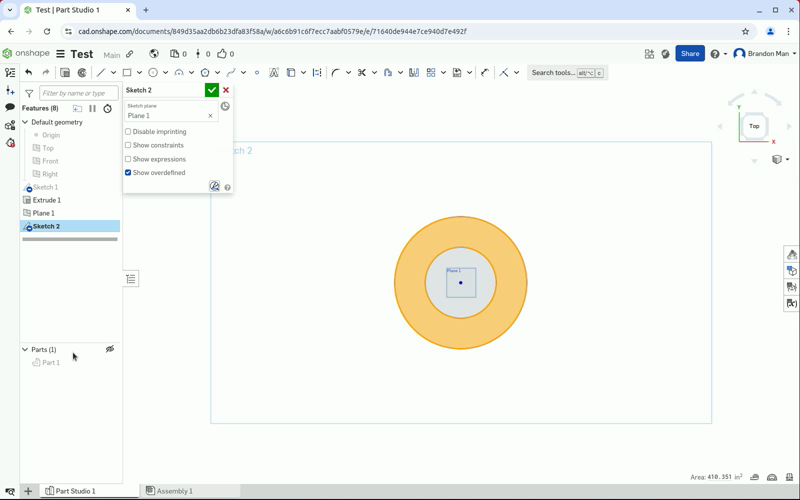
key(shift+e)
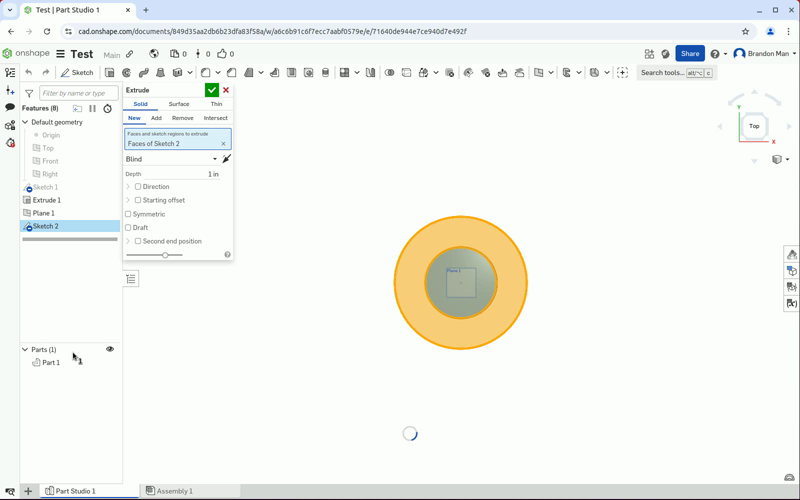
mouse_move(143, 106)
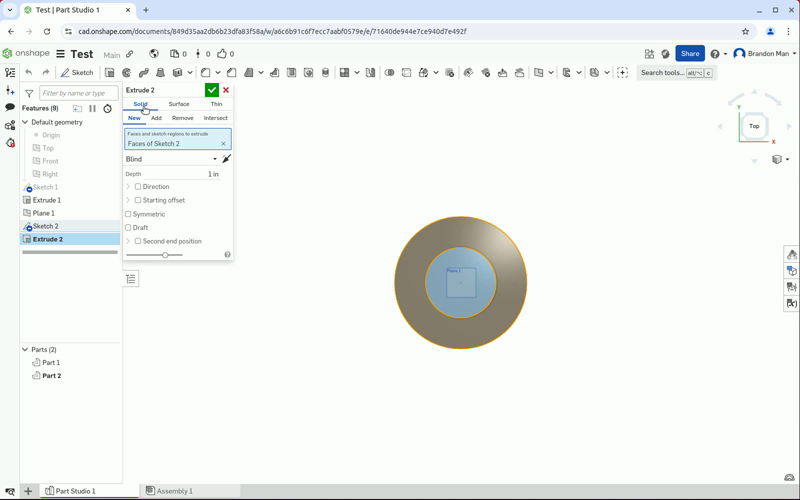
click(143, 106)
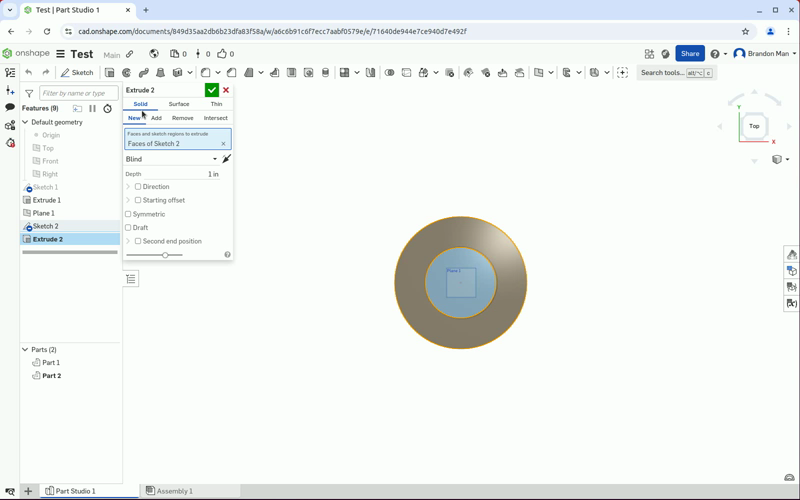
mouse_move(137, 120)
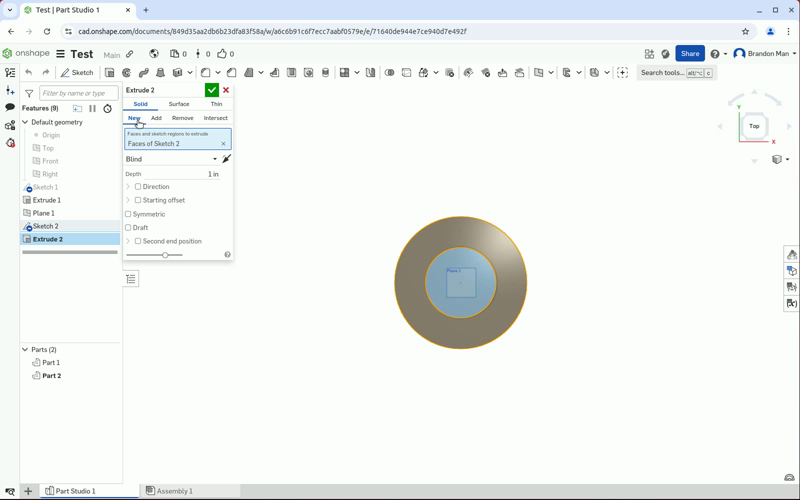
click(137, 120)
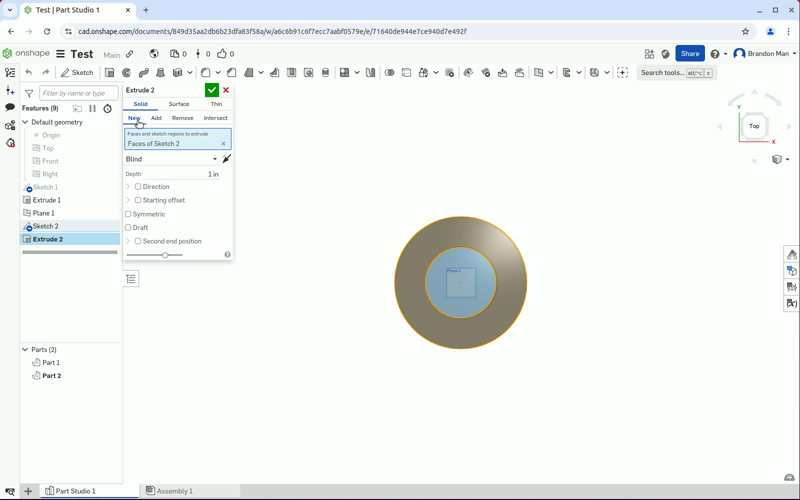
key(tab, 4)
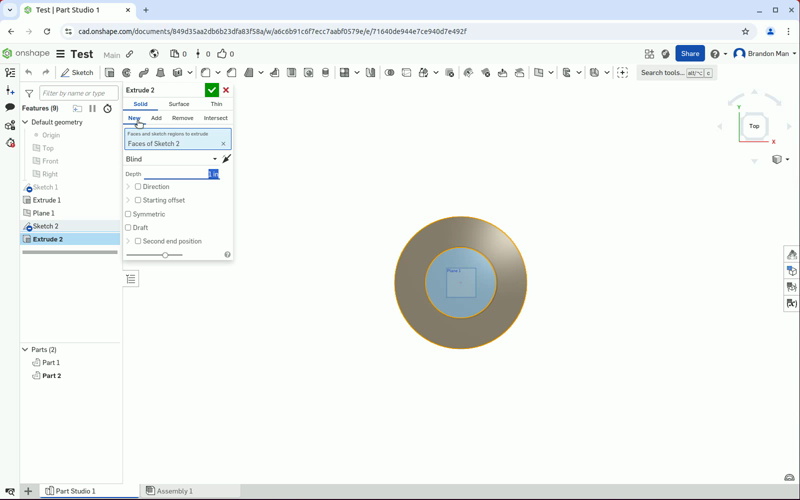
text(2.166)
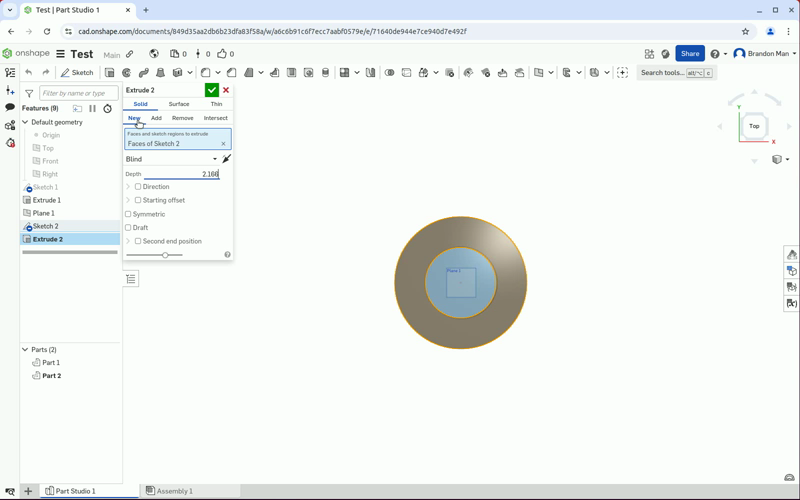
key(enter)
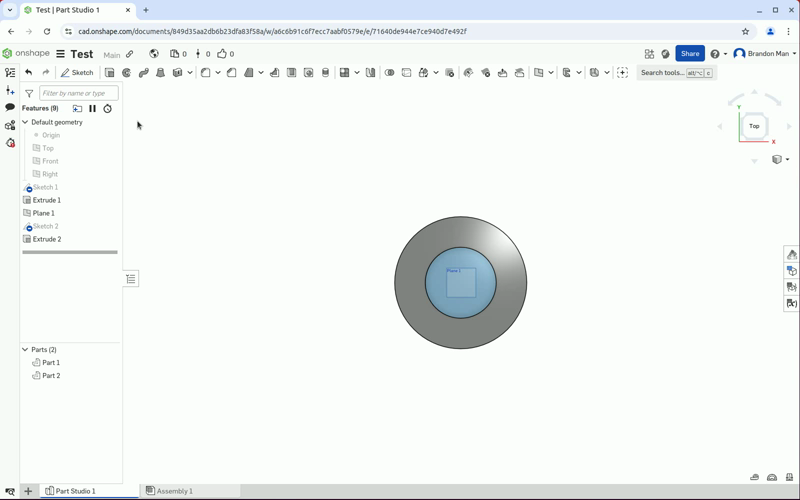
key(shift+h)
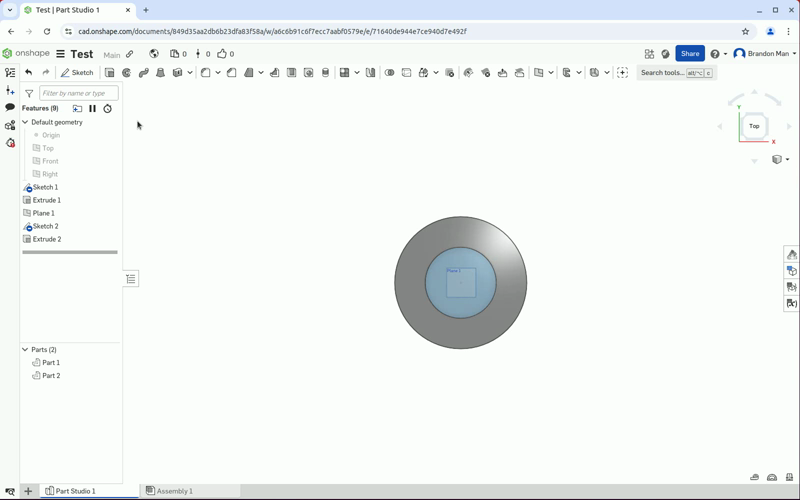
key(shift+h)
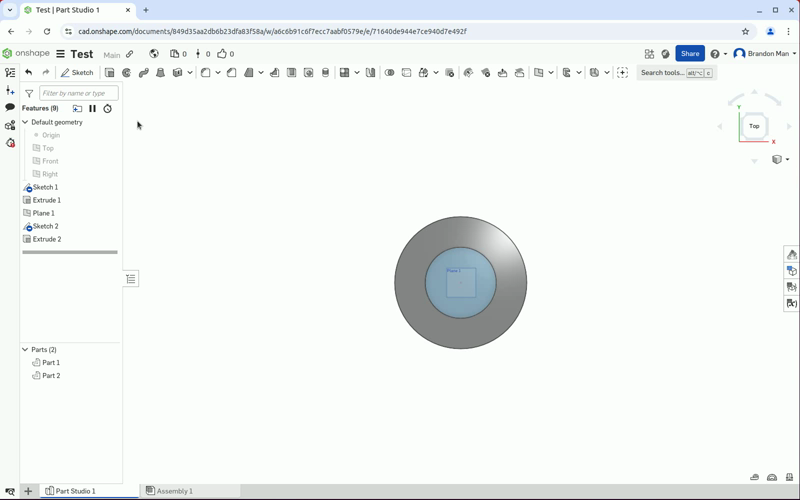
key(shift+7)
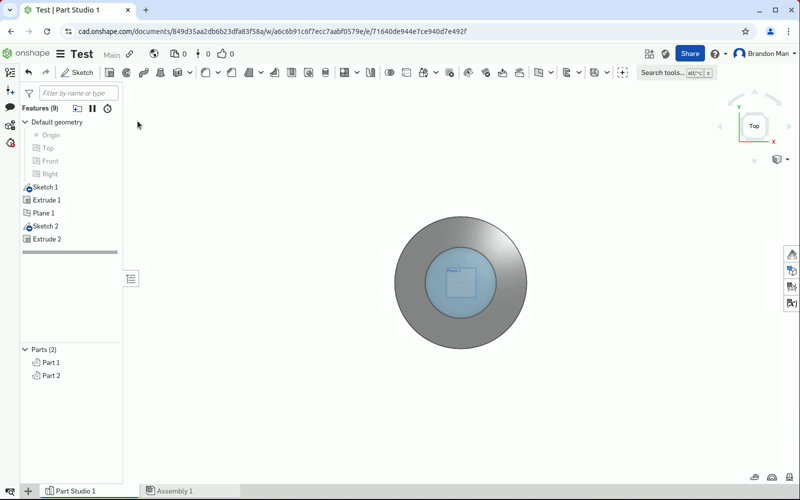
key(up, 3)
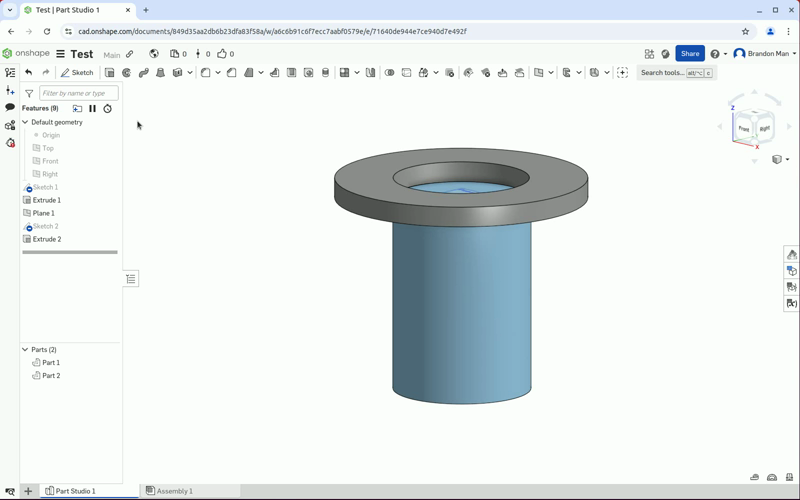
key(left, 3)
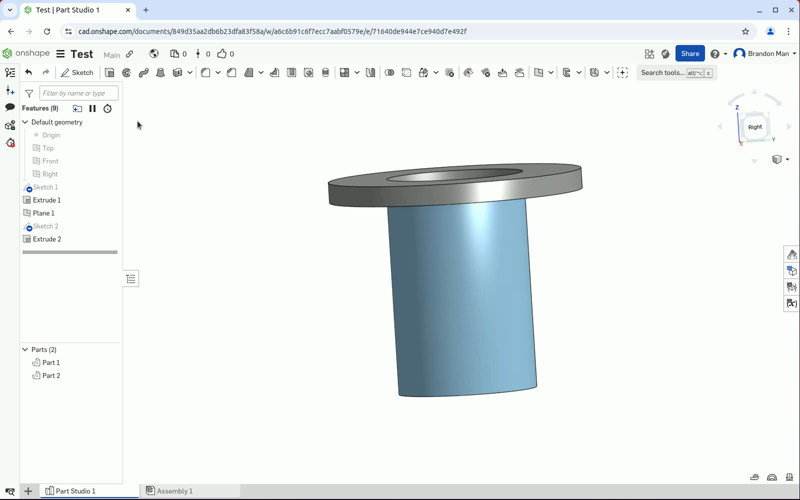
key(right, 3)
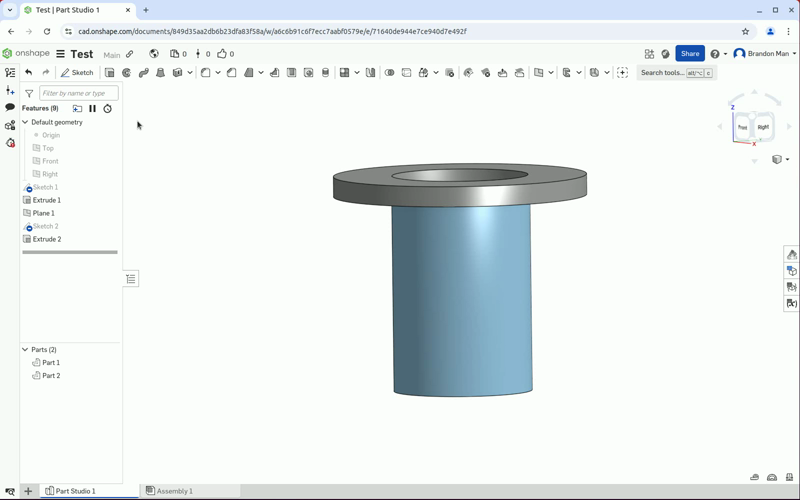
key(down, 3)
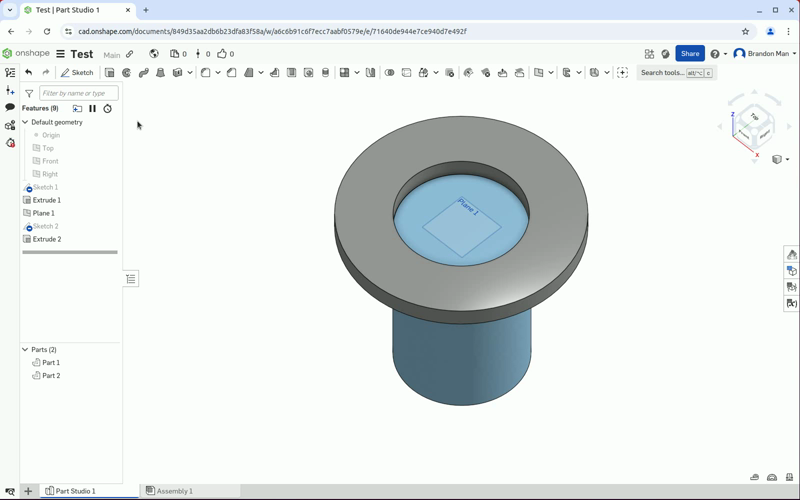
mouse_move(73, 189)
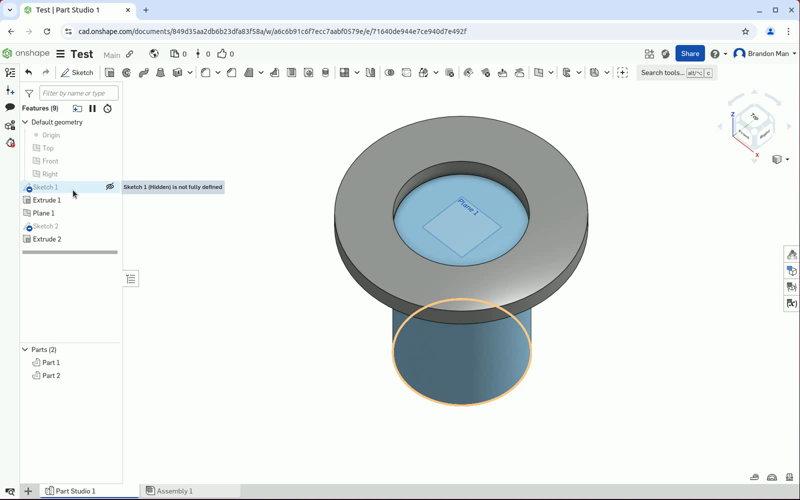
click(73, 189)